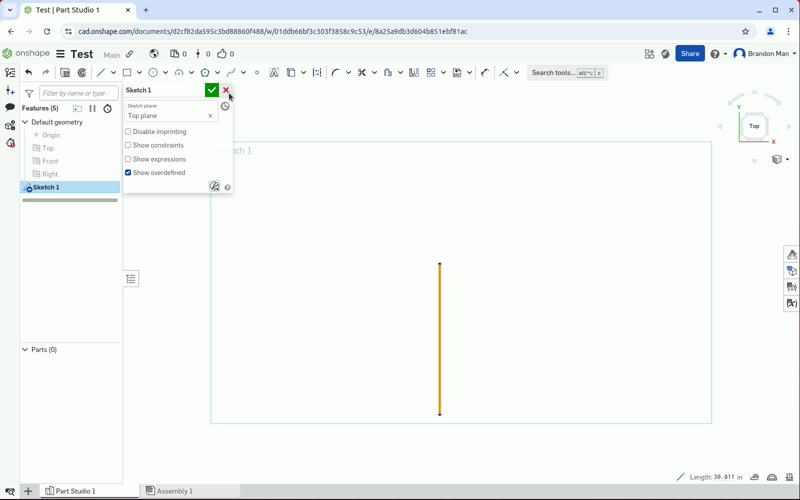
key(shift+h)
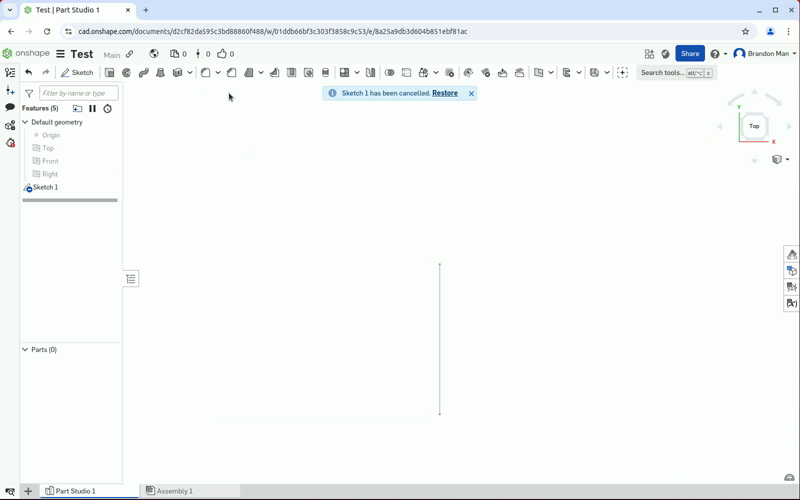
key(shift+s)
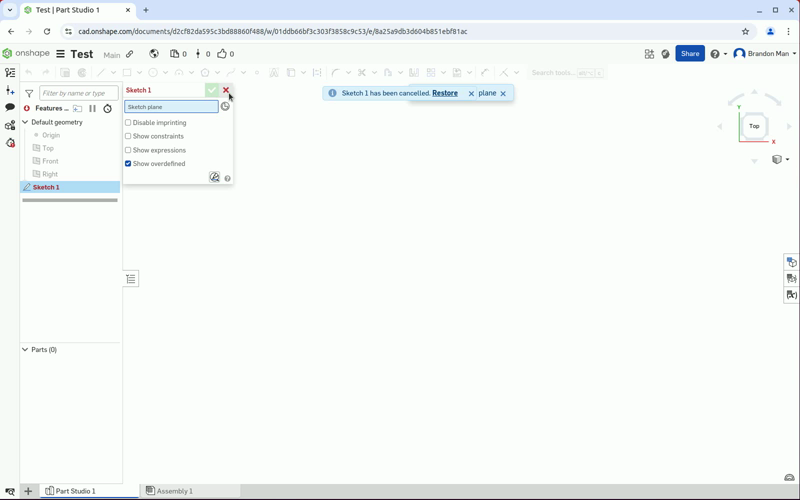
mouse_move(73, 150)
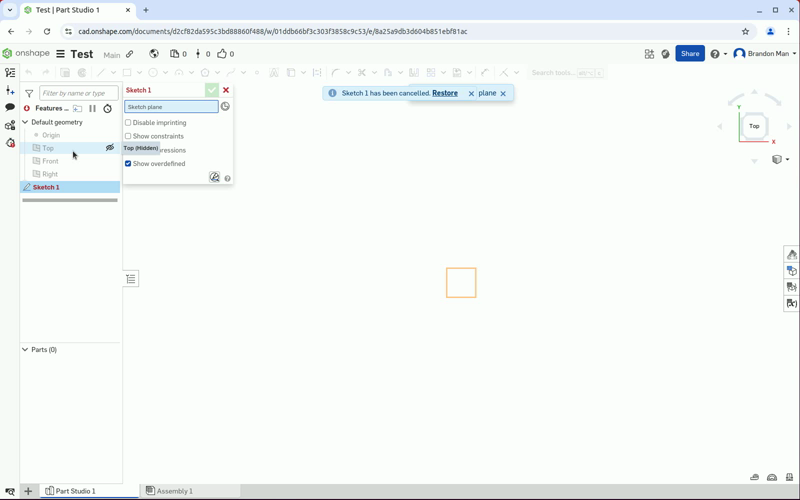
click(73, 150)
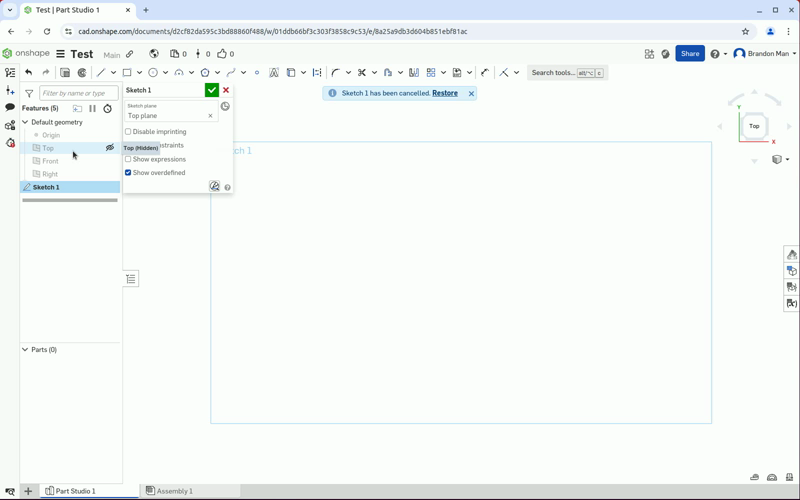
mouse_move(73, 352)
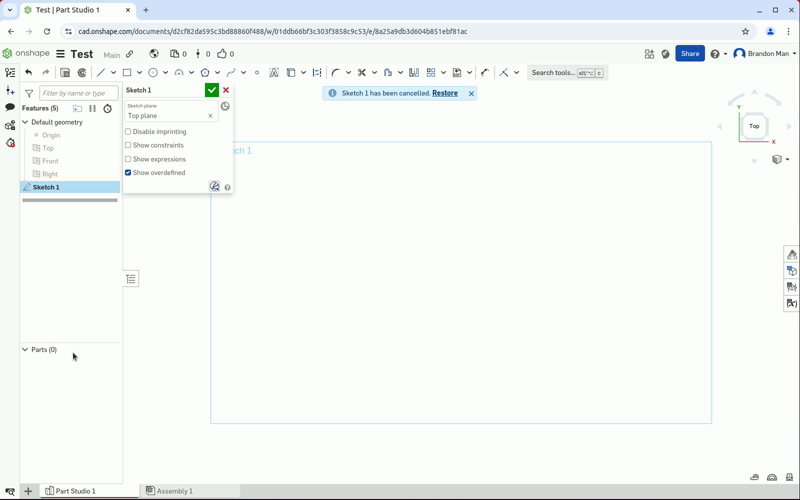
key(y)
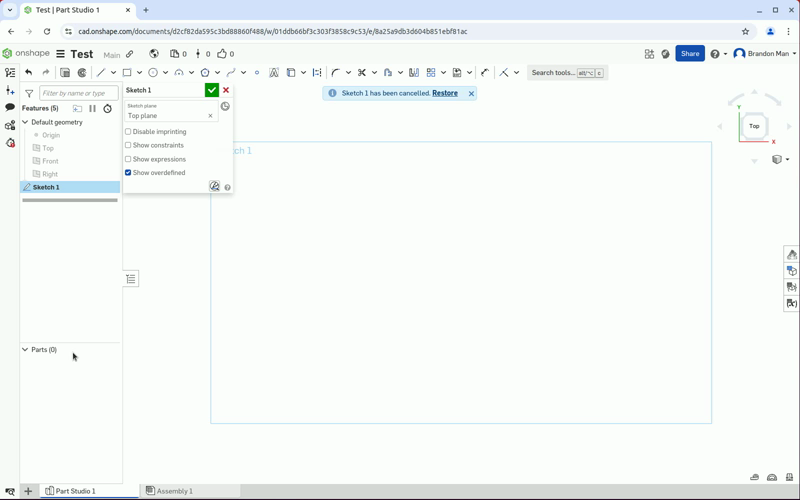
key(c)
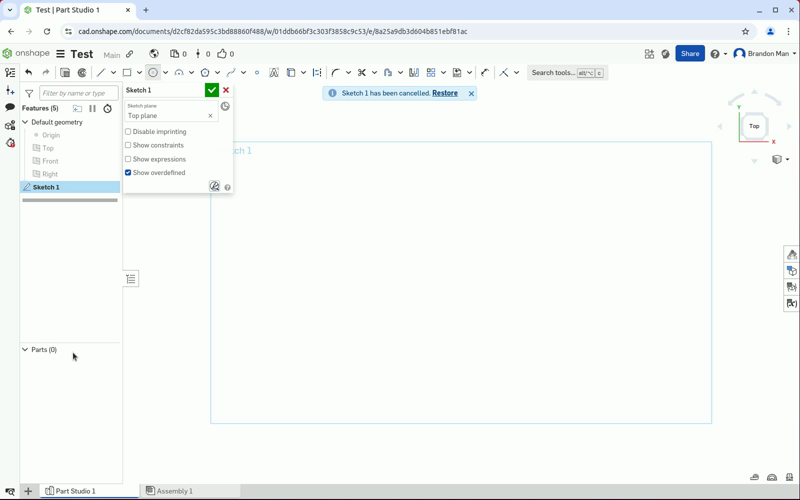
key_down(shift)
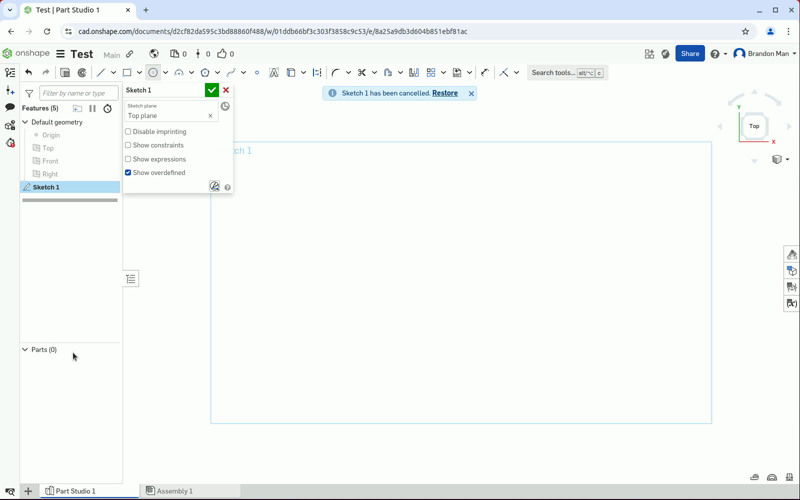
mouse_move(461, 282)
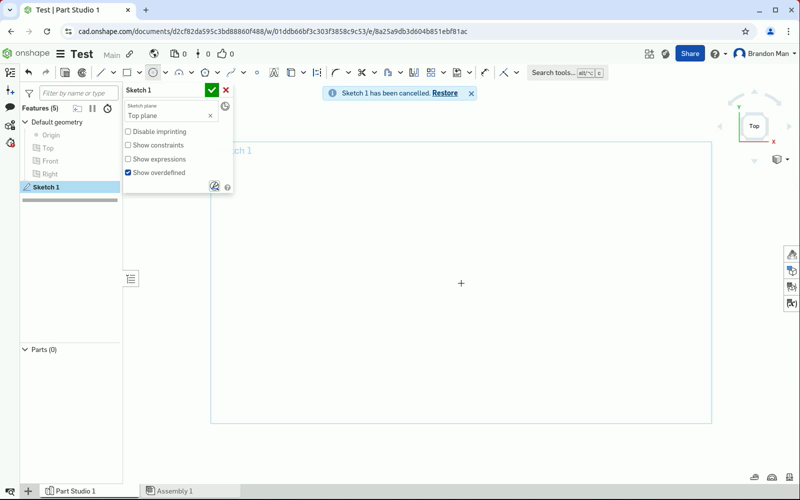
click(461, 282)
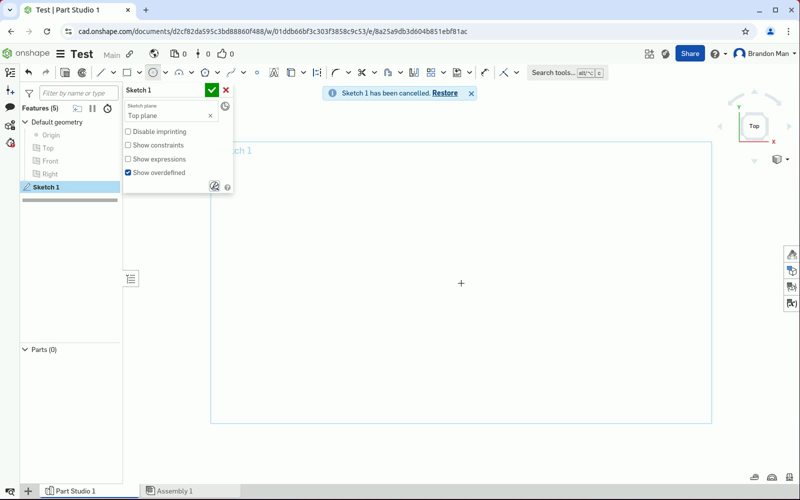
key_up(shift)
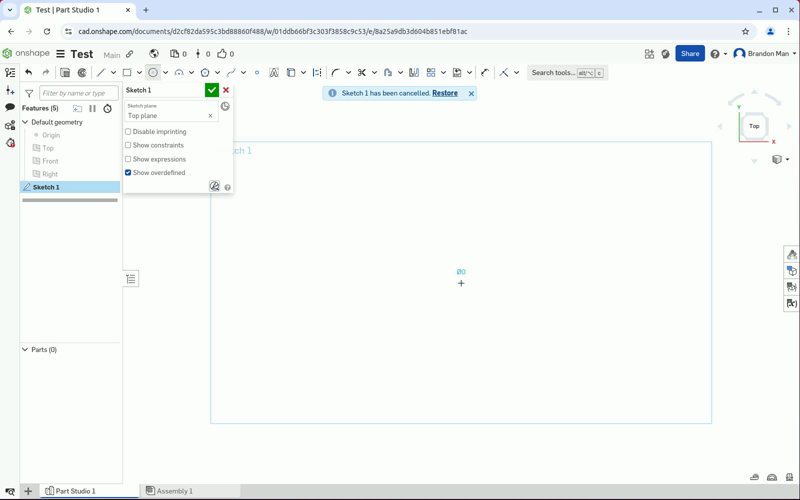
mouse_move(574, 282)
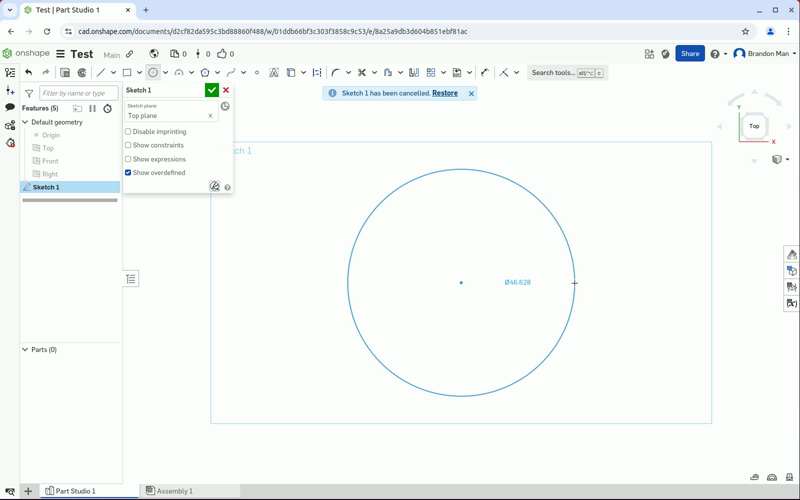
click(574, 282)
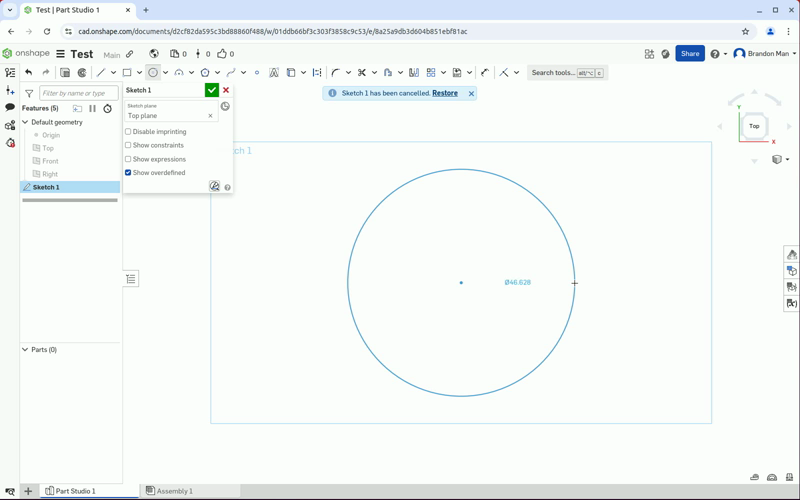
key(esc)
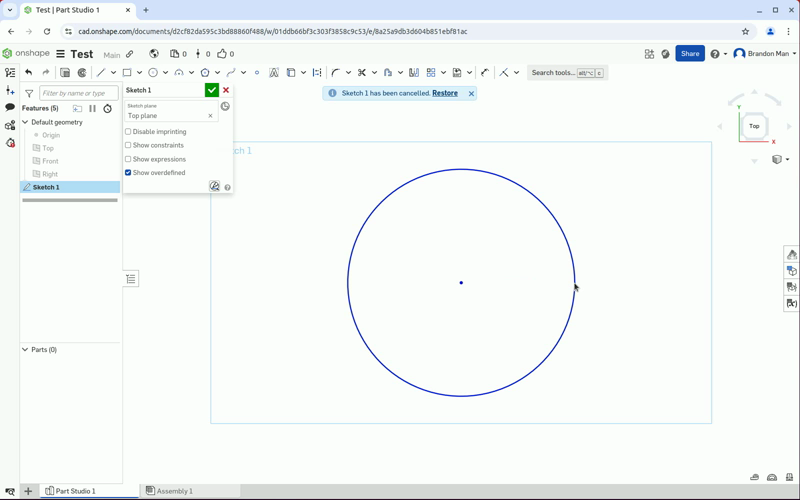
key(c)
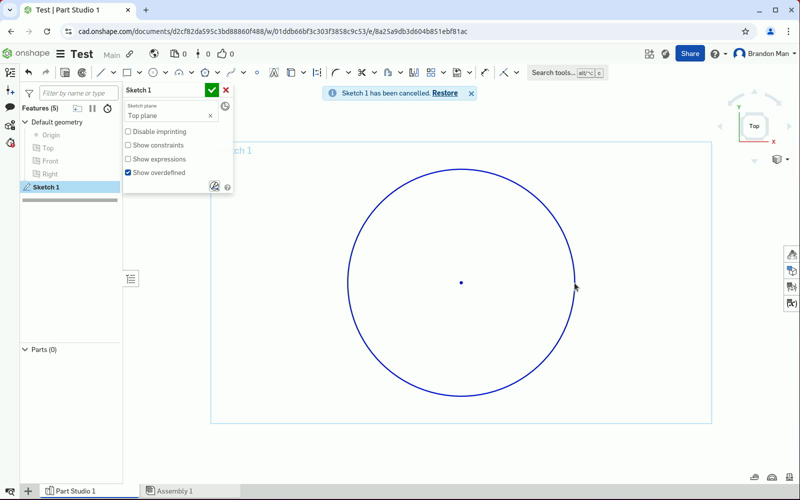
key_down(shift)
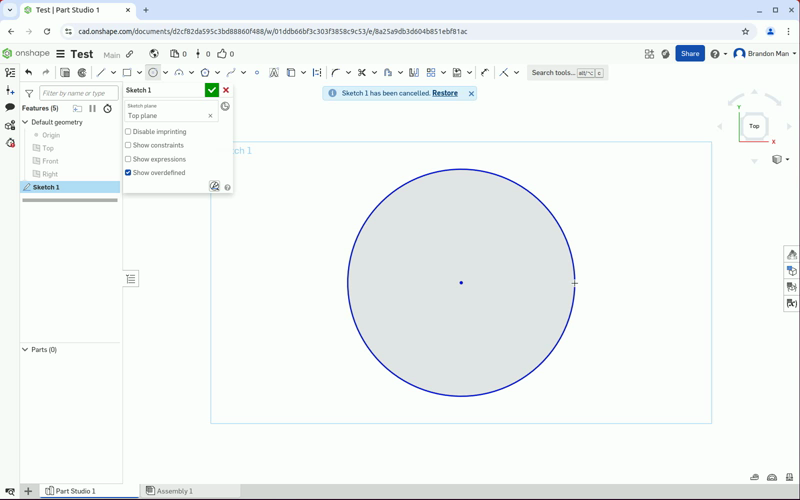
mouse_move(461, 282)
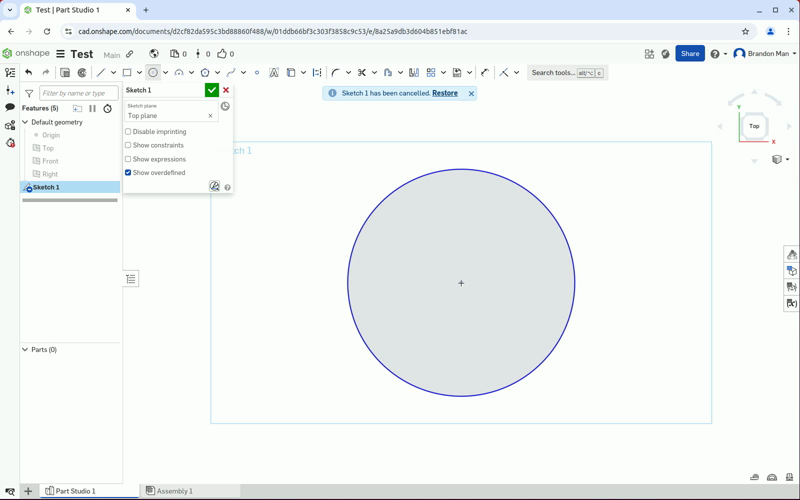
click(461, 282)
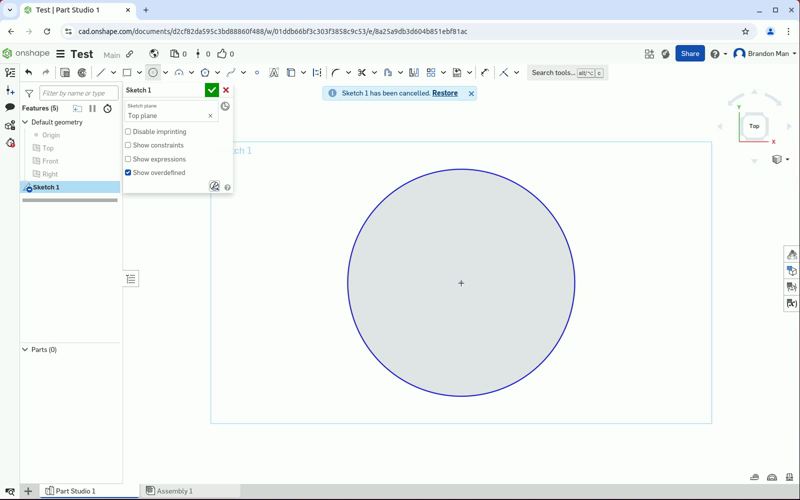
key_up(shift)
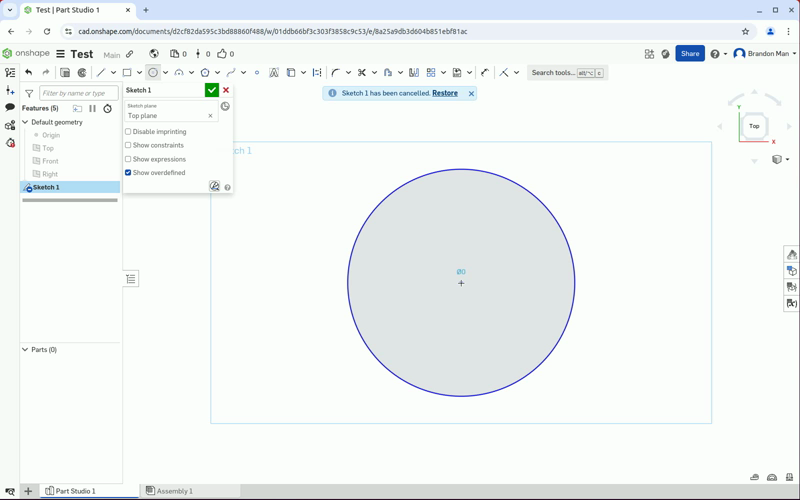
mouse_move(558, 282)
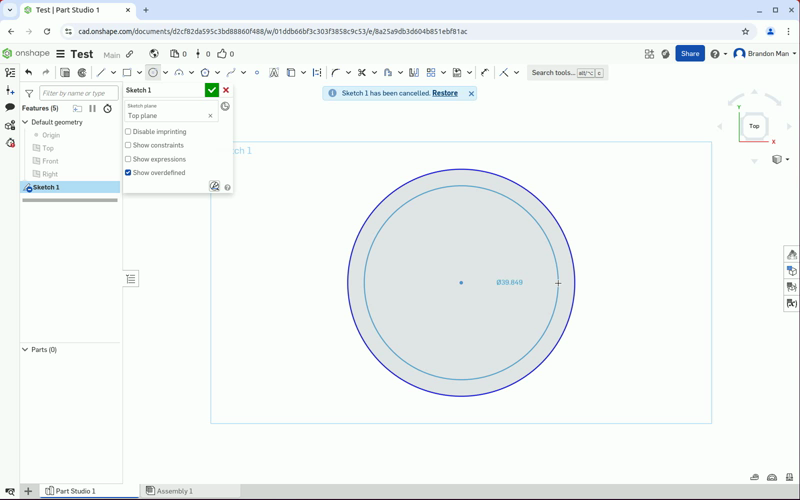
click(558, 282)
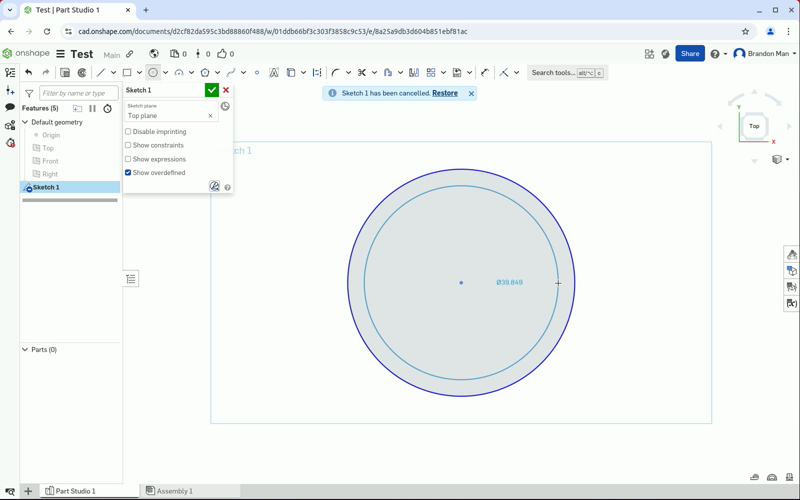
key(esc)
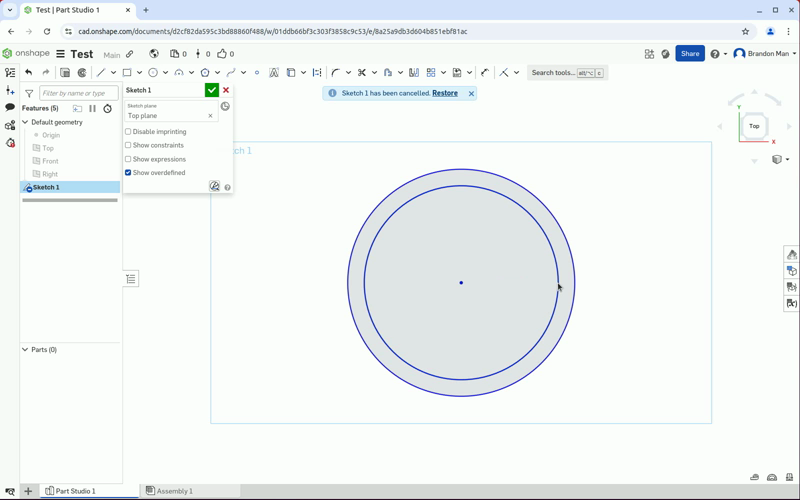
mouse_move(487, 180)
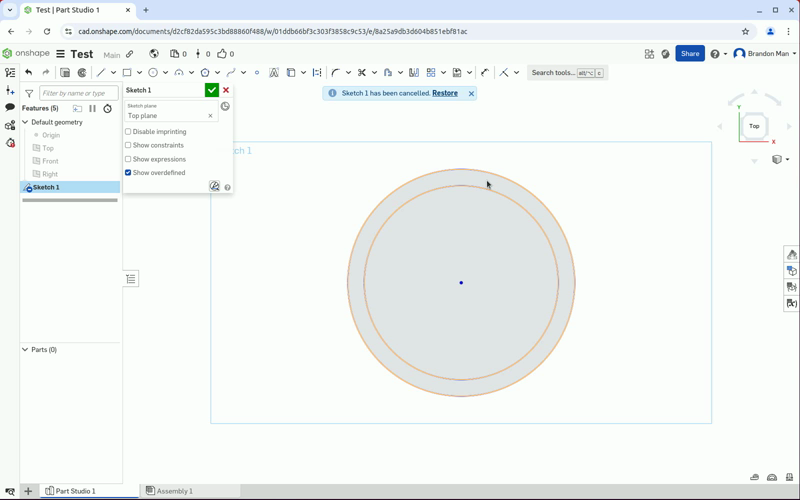
click(487, 180)
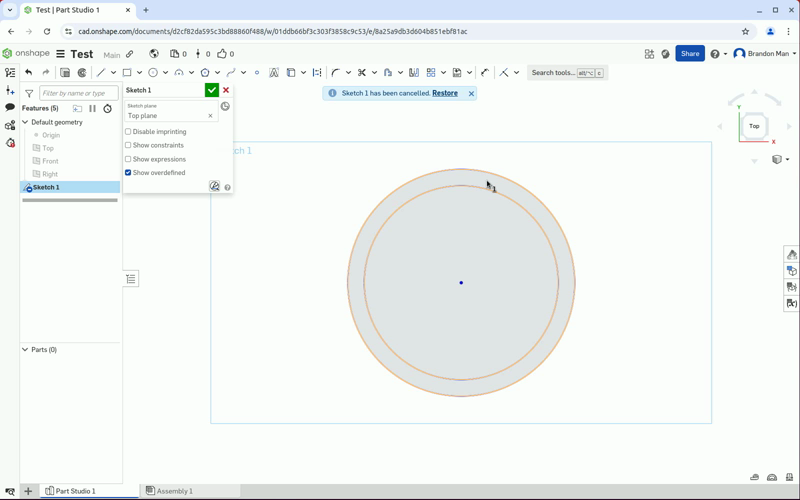
mouse_move(73, 352)
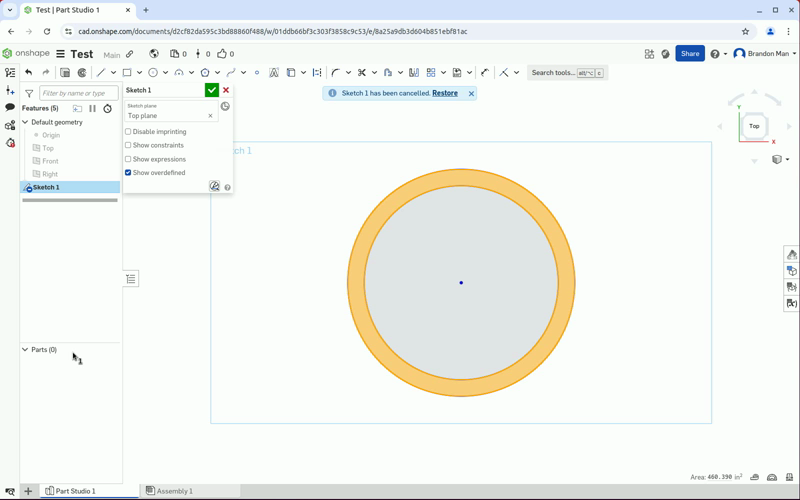
key(shift+y)
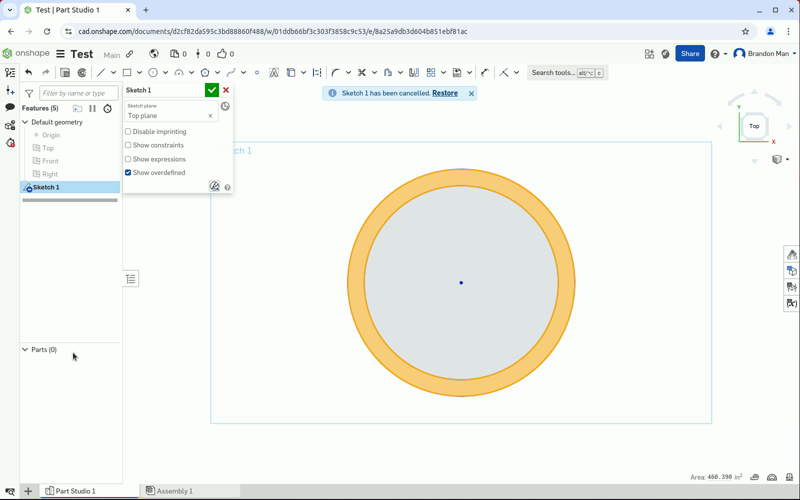
key(shift+e)
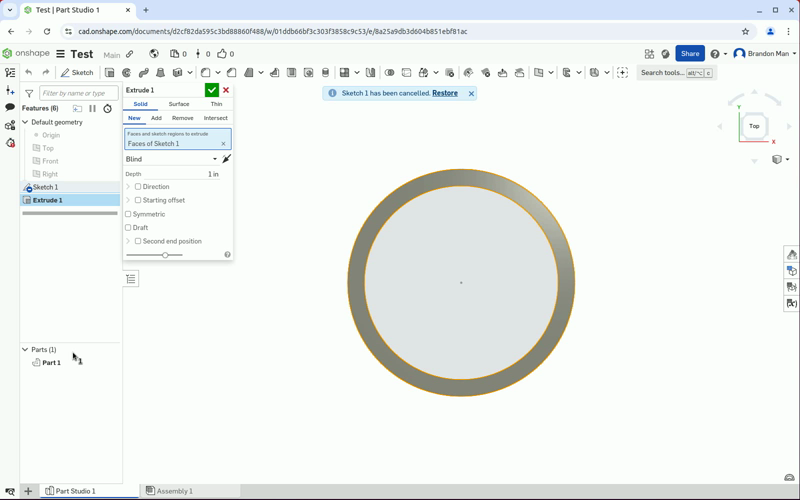
mouse_move(143, 106)
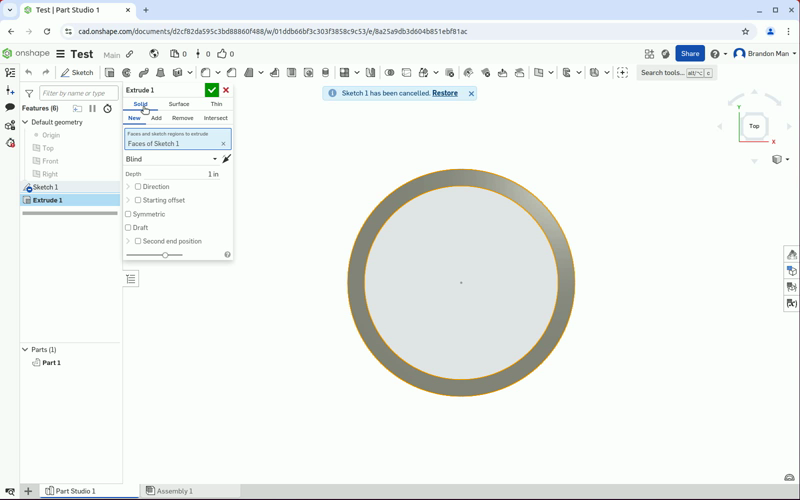
click(143, 106)
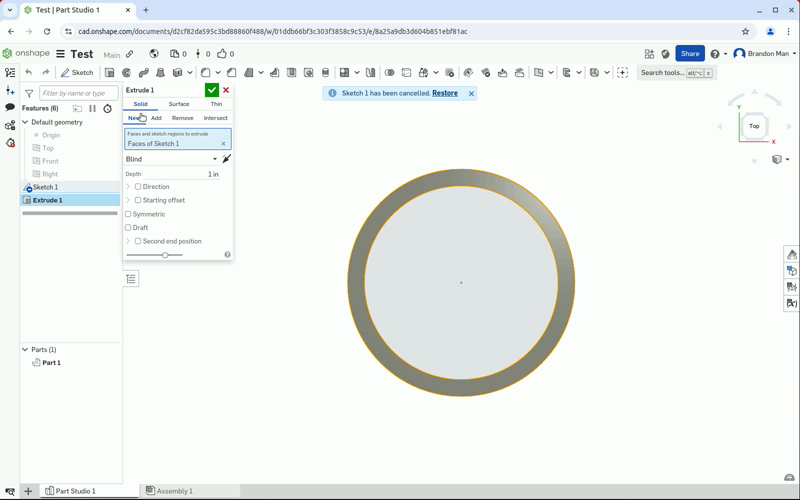
mouse_move(137, 120)
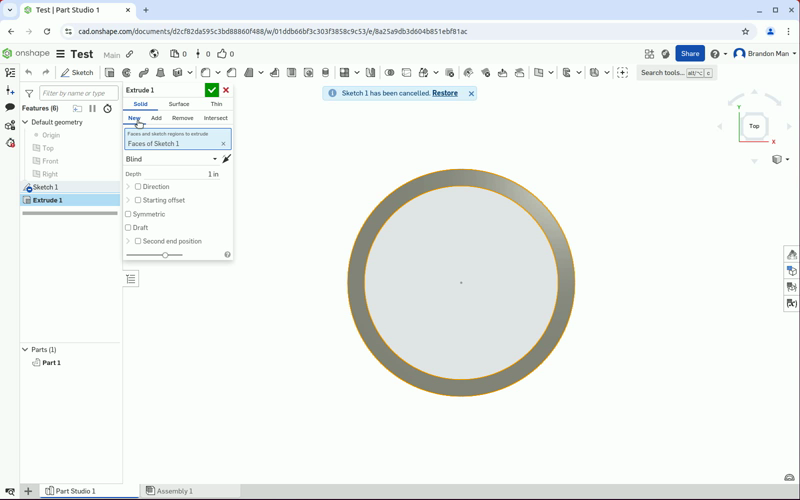
click(137, 120)
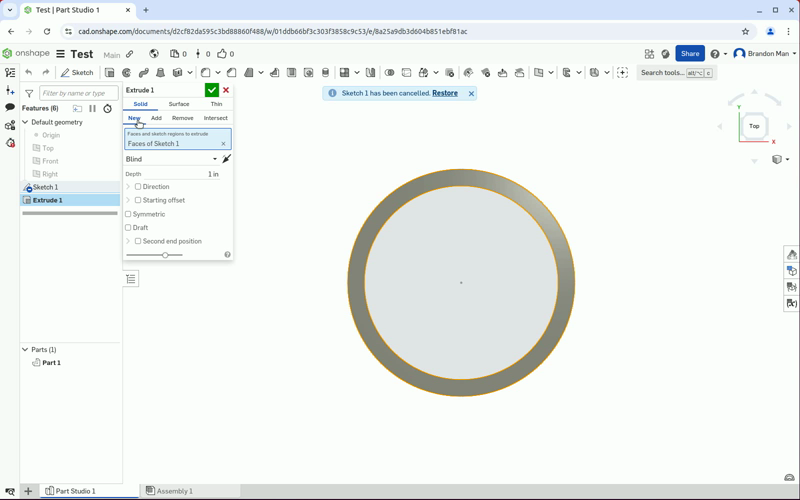
key(tab, 4)
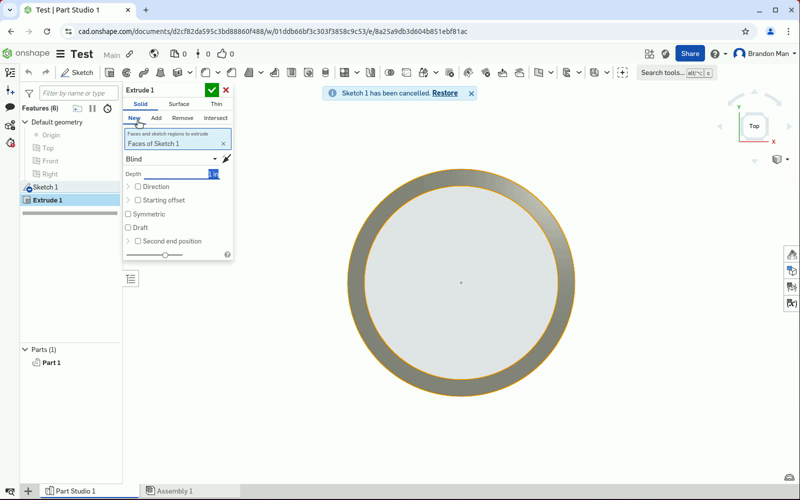
text(15.165)
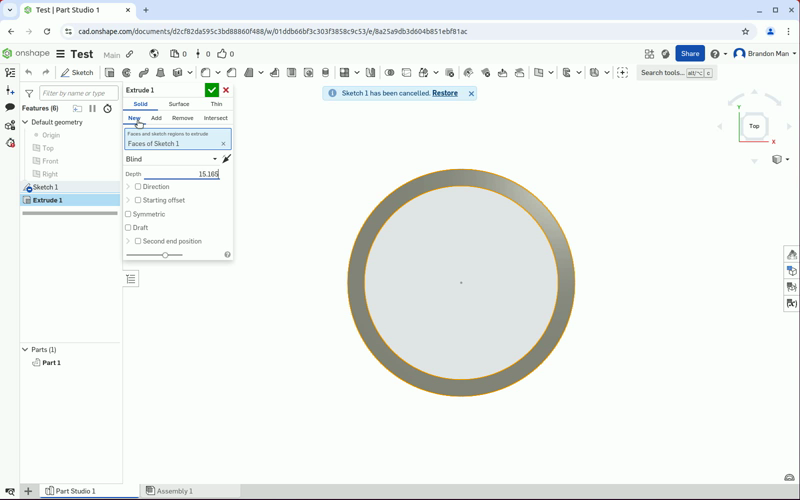
key(enter)
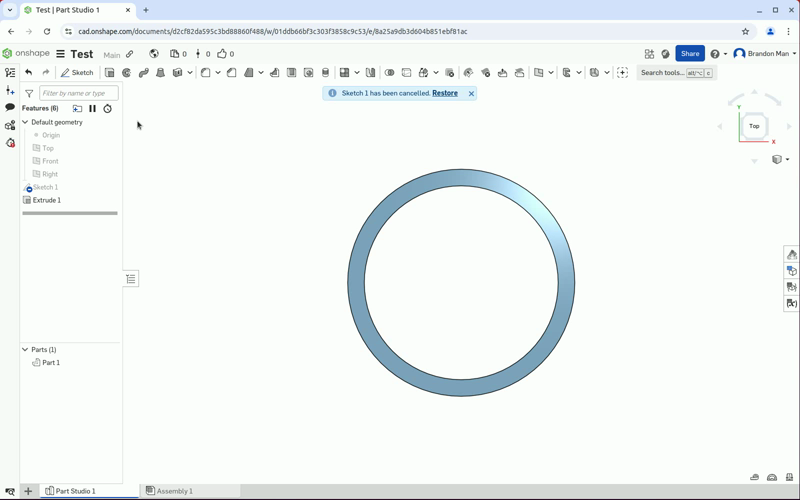
key(shift+h)
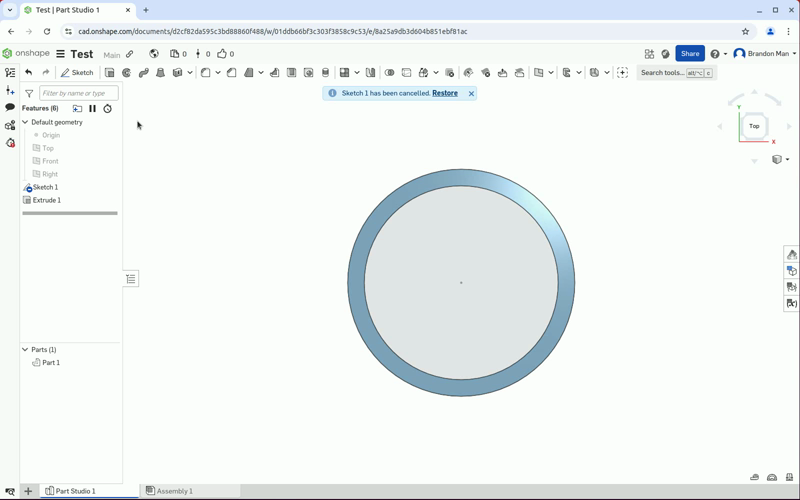
key(shift+h)
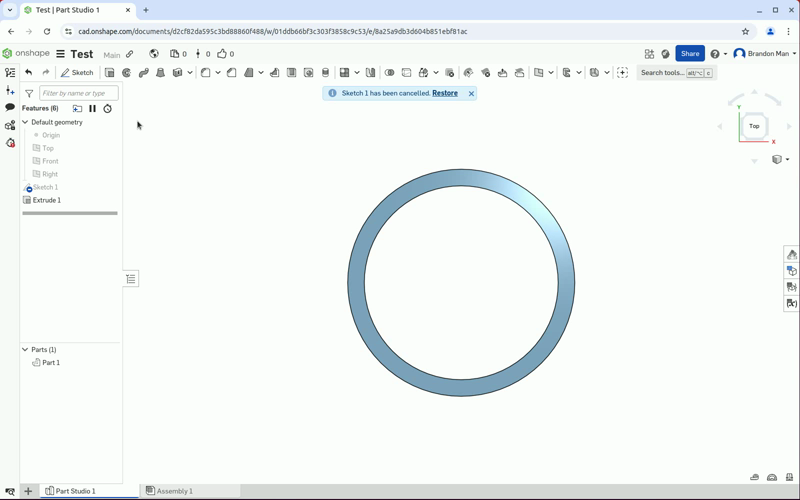
mouse_move(73, 189)
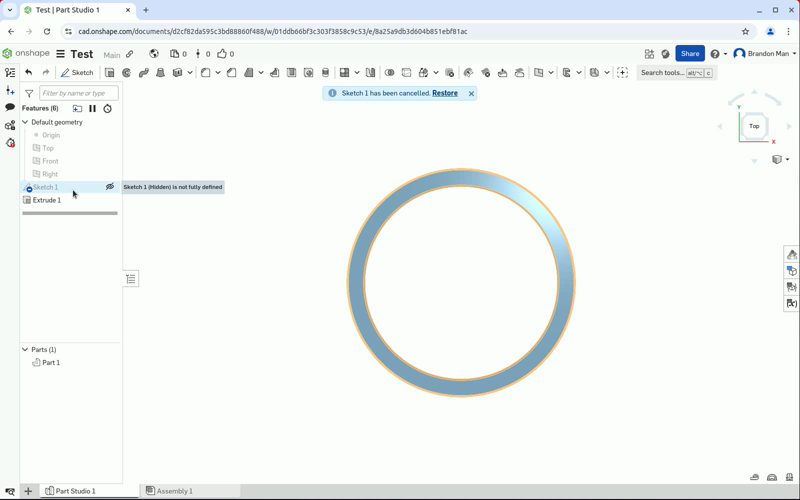
click(73, 189)
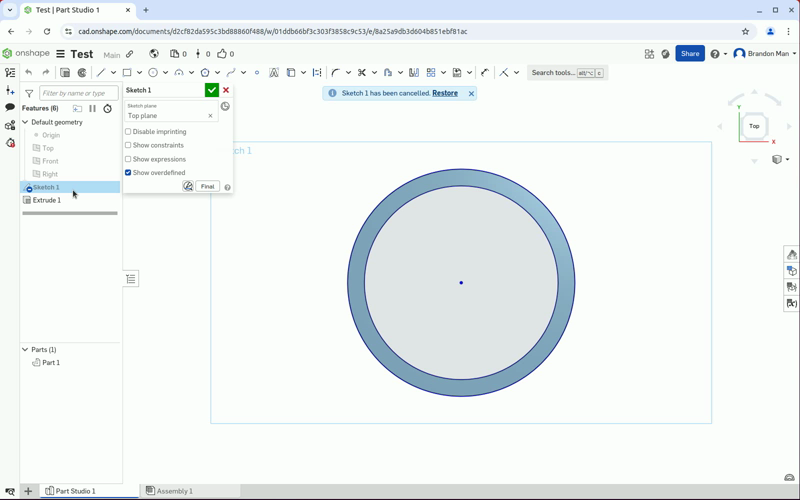
mouse_move(229, 92)
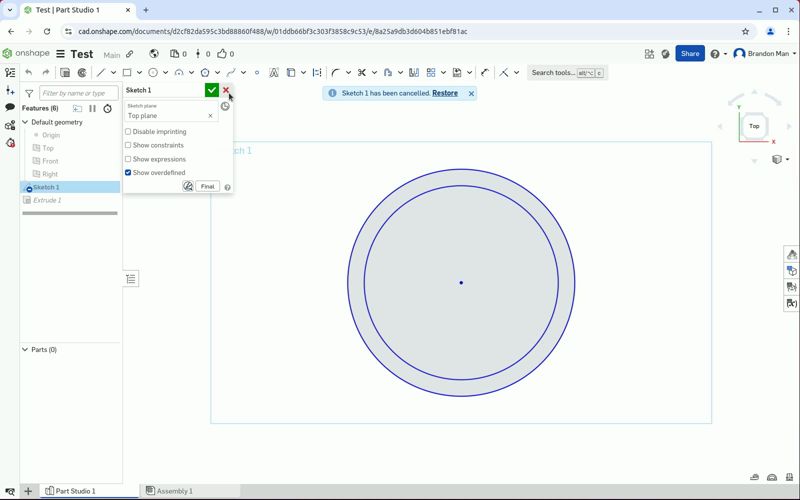
click(229, 92)
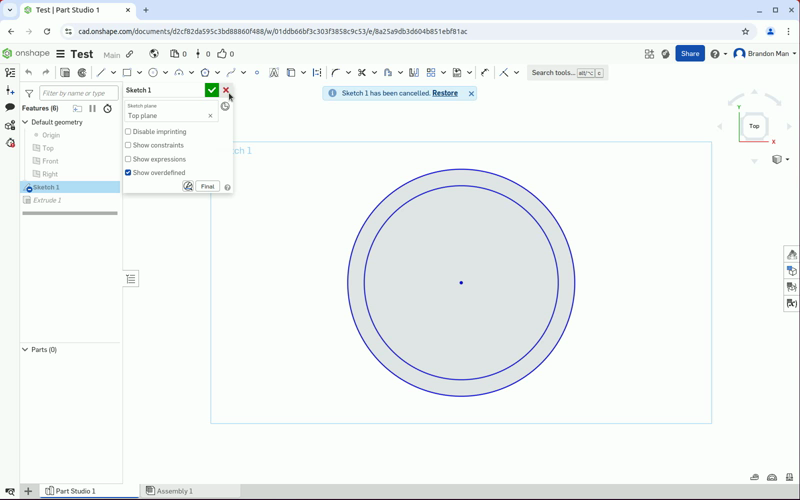
key(shift+s)
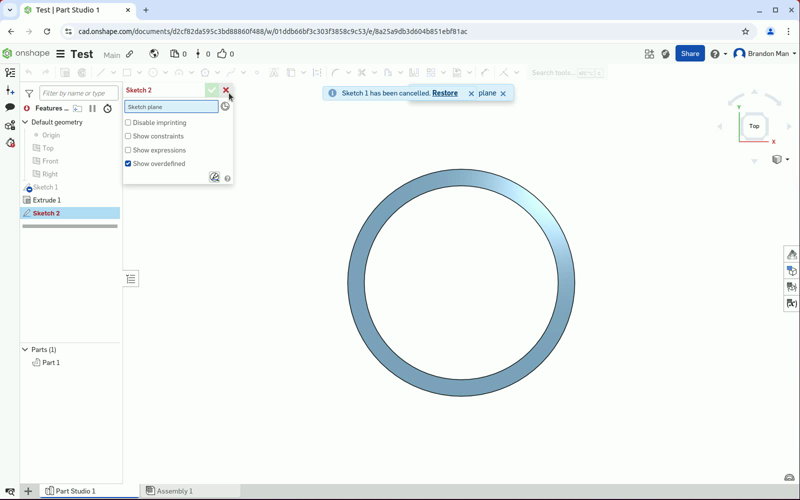
mouse_move(73, 150)
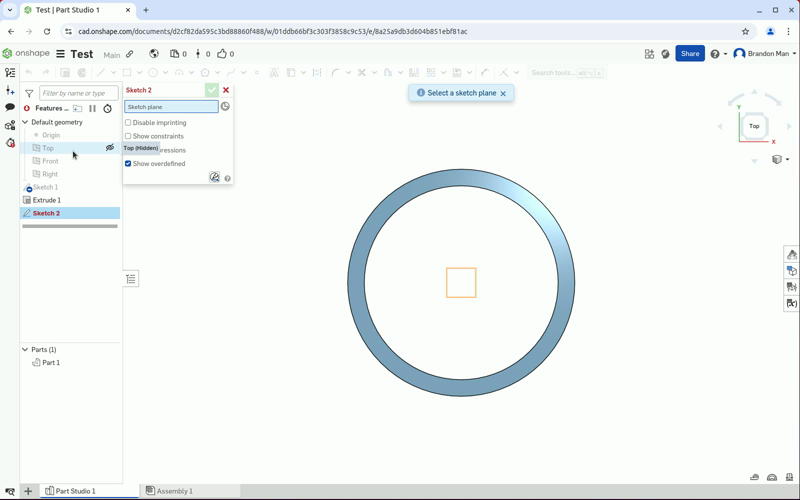
click(73, 150)
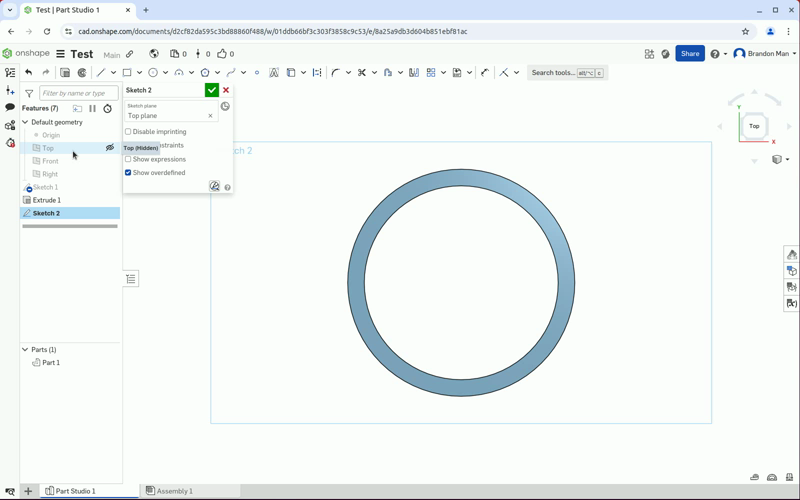
mouse_move(73, 352)
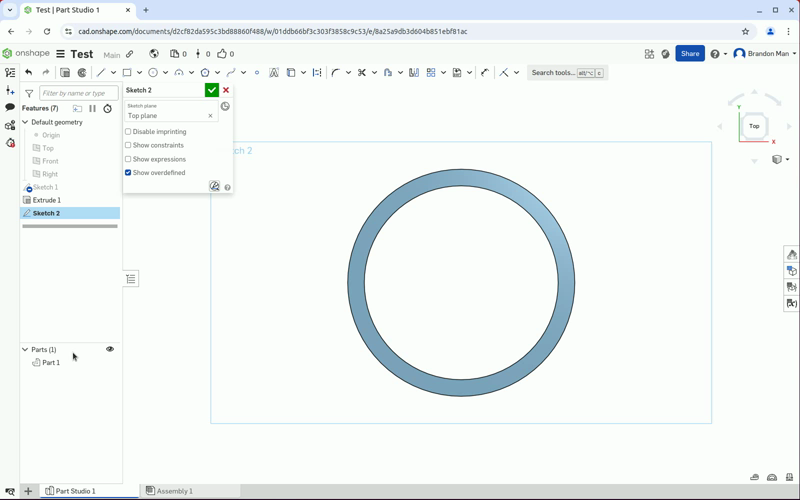
key(y)
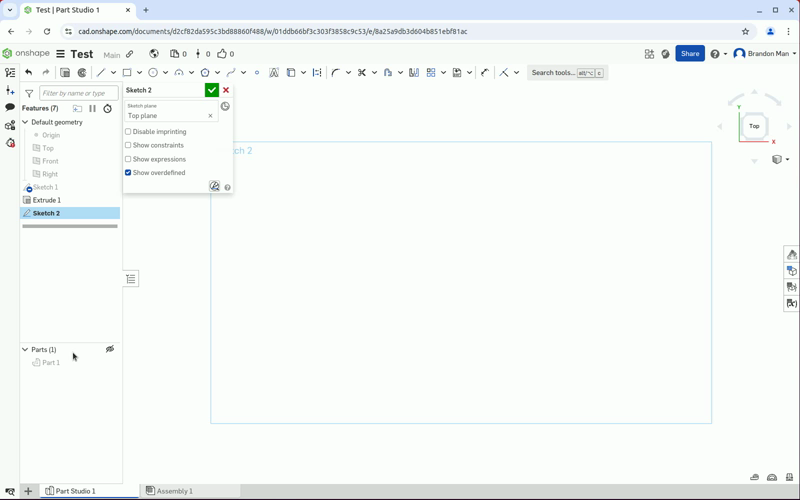
key(c)
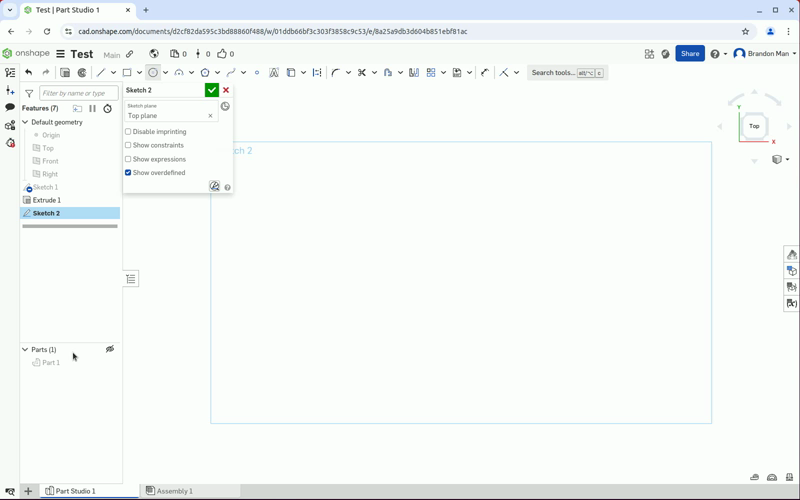
key_down(shift)
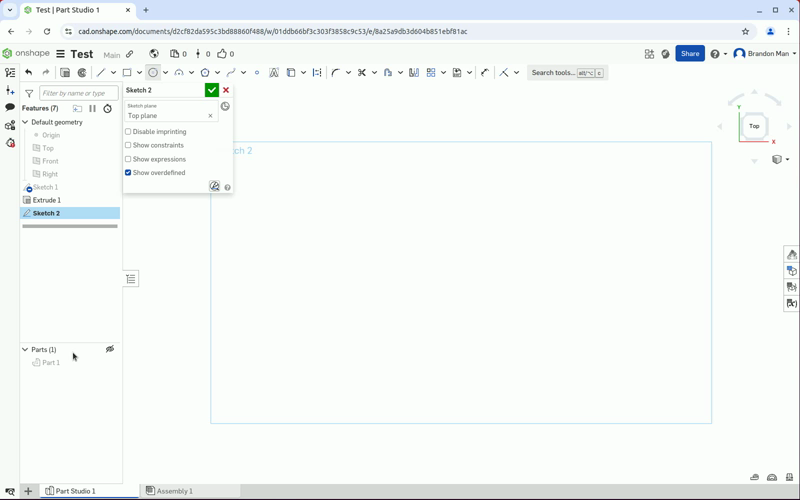
mouse_move(461, 282)
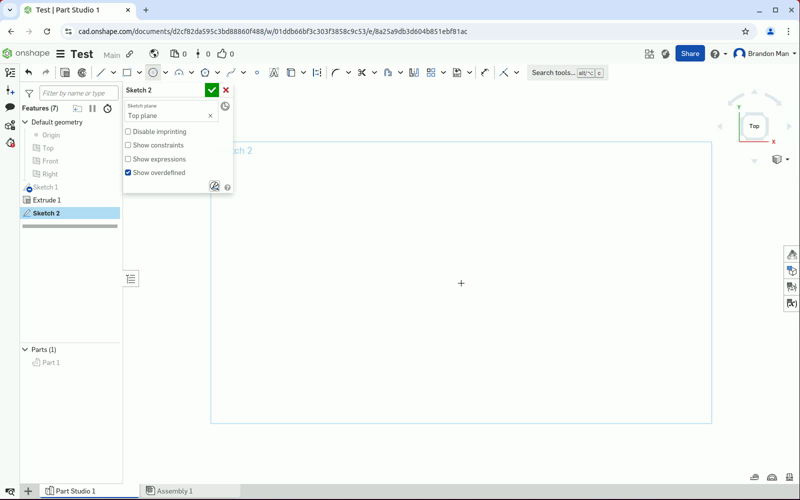
click(461, 282)
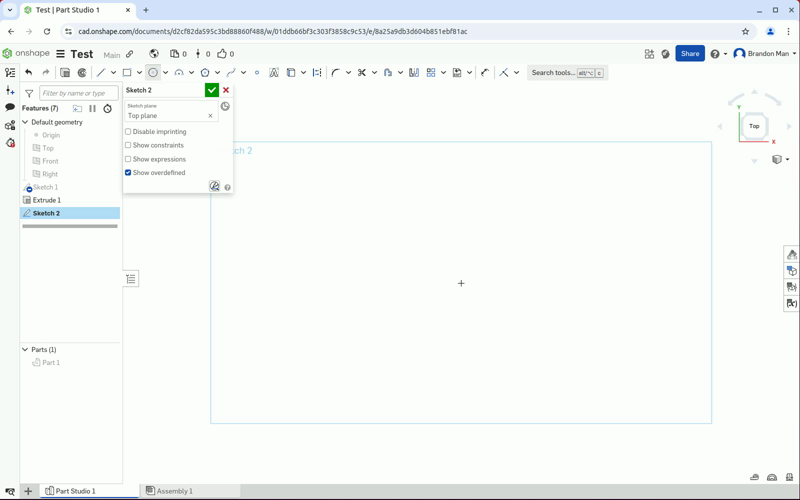
key_up(shift)
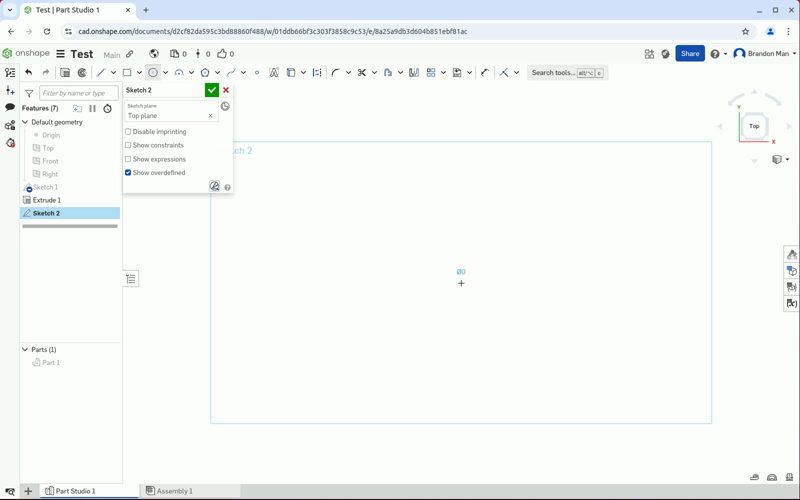
mouse_move(574, 282)
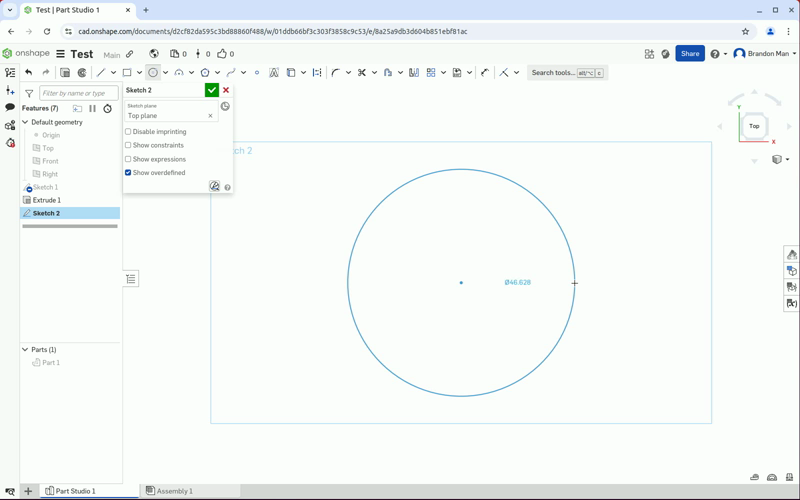
click(574, 282)
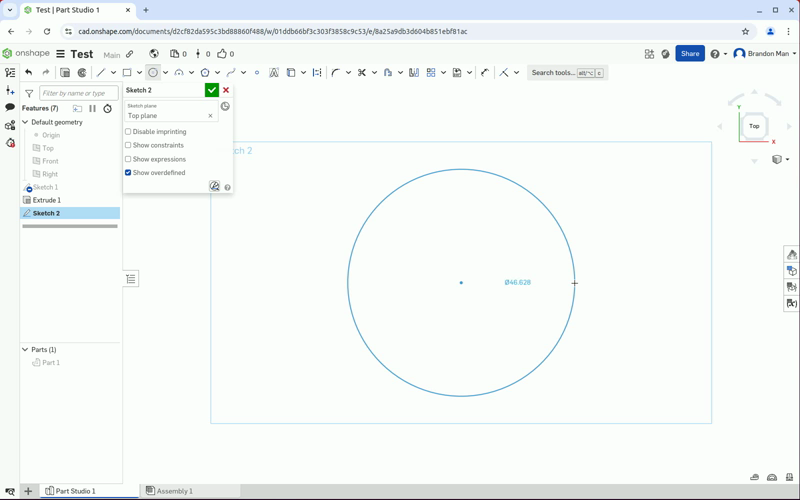
key(esc)
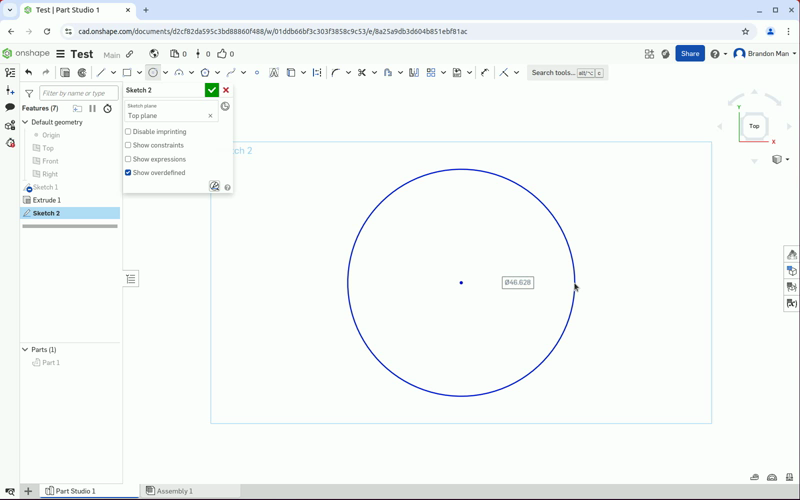
mouse_move(452, 199)
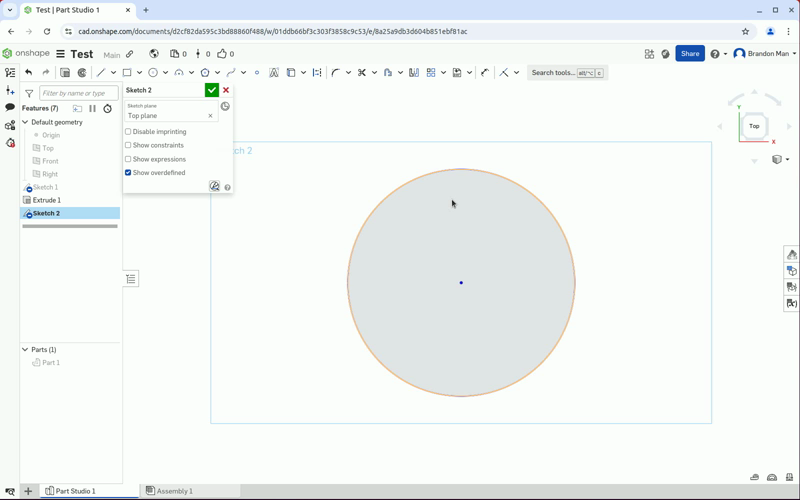
click(452, 199)
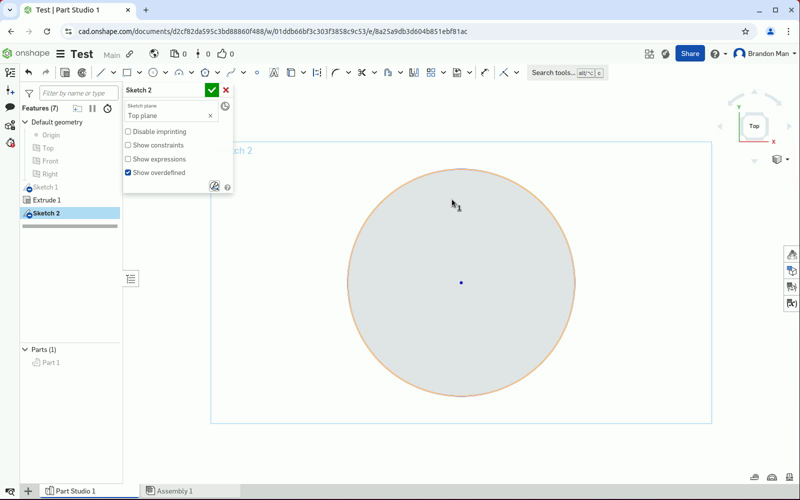
mouse_move(73, 352)
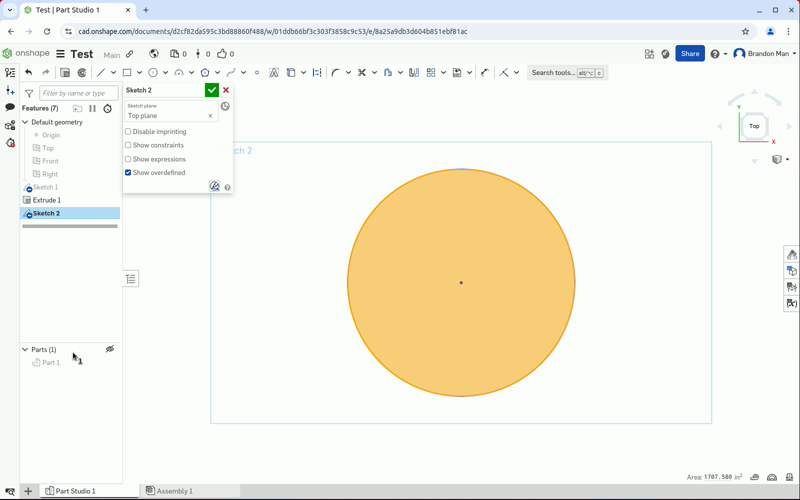
key(shift+y)
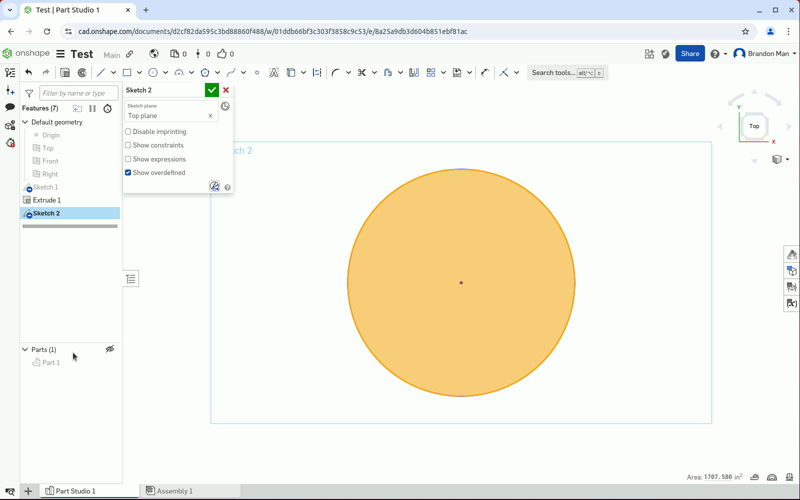
key(shift+e)
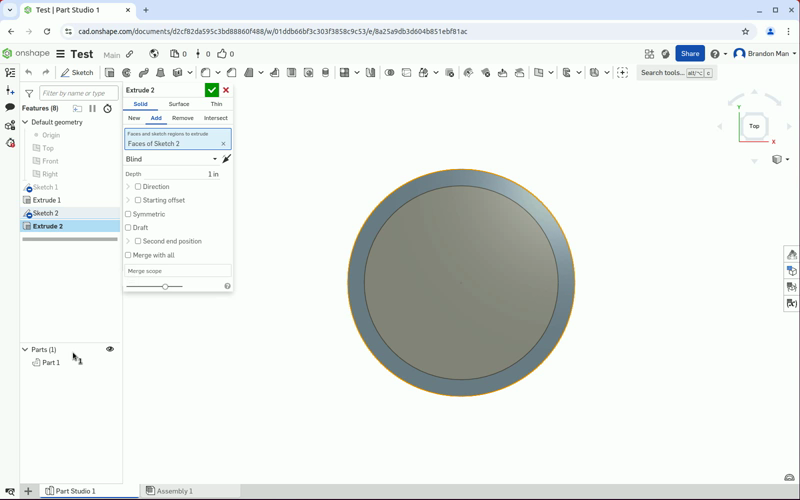
mouse_move(143, 106)
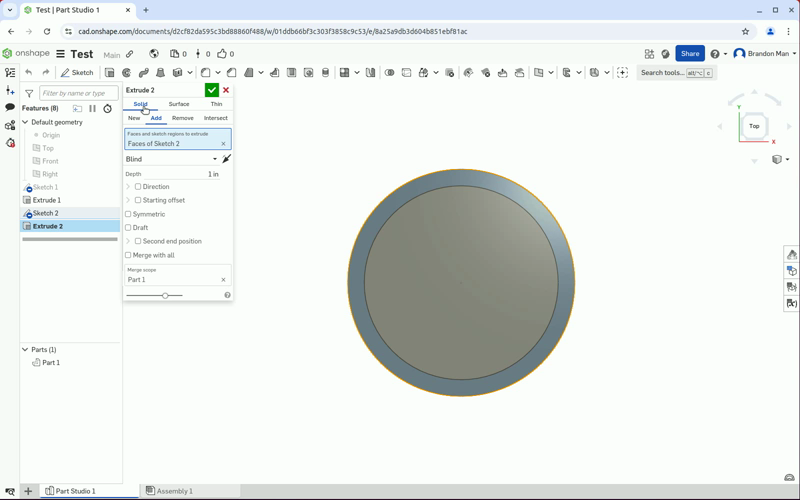
click(143, 106)
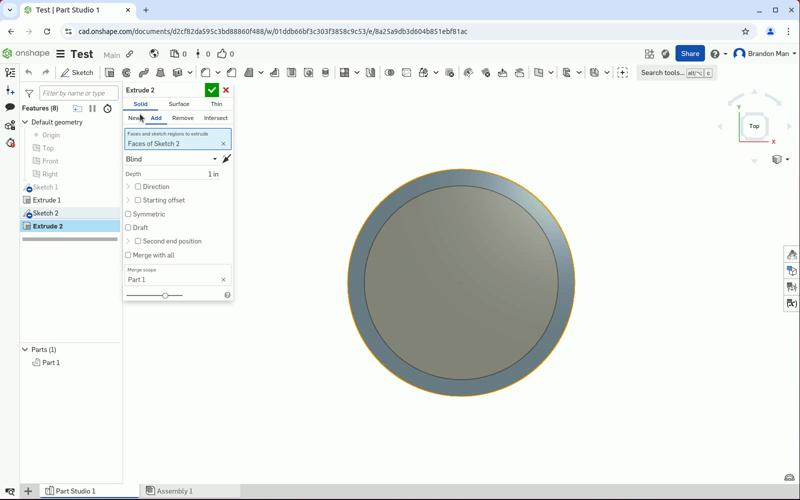
mouse_move(137, 120)
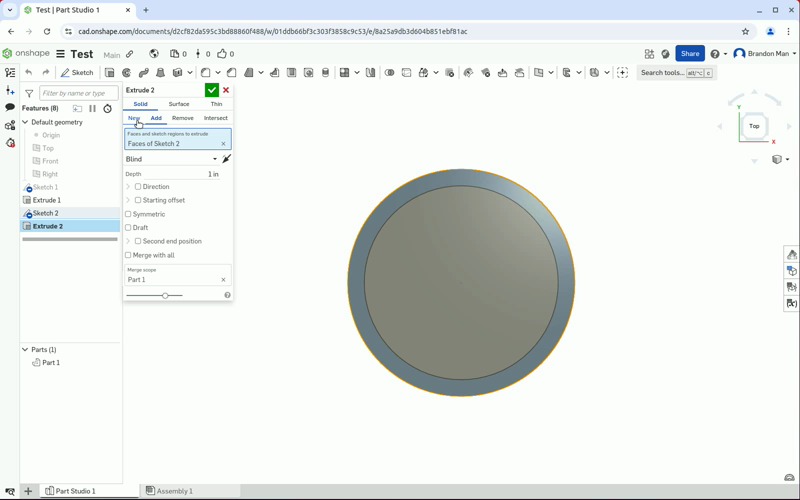
click(137, 120)
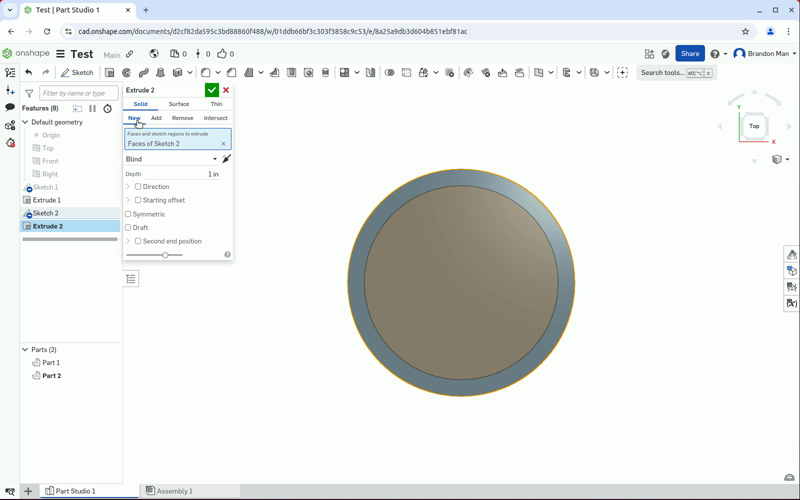
key(tab, 4)
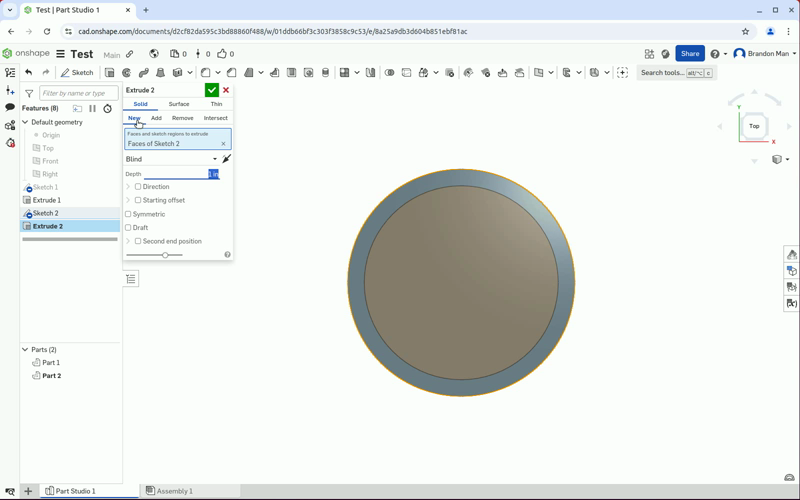
text(-0.481)
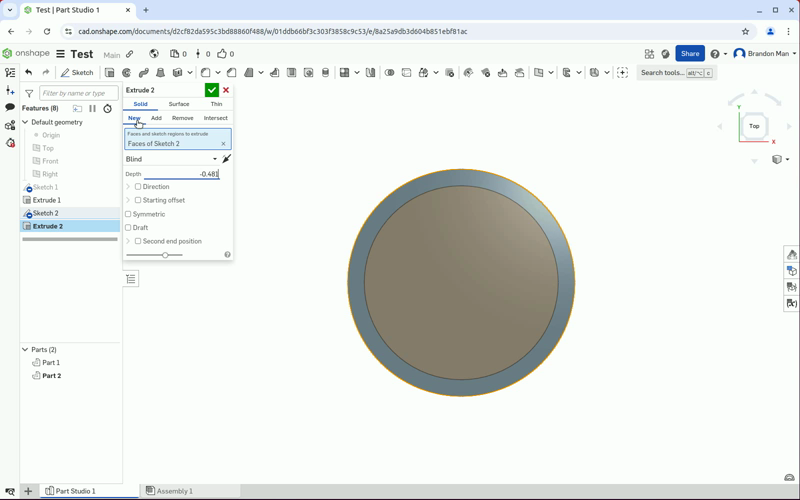
key(enter)
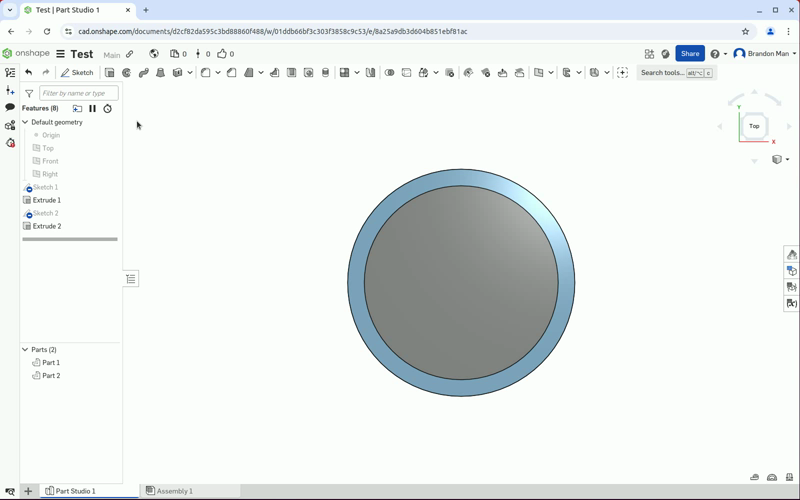
key(shift+h)
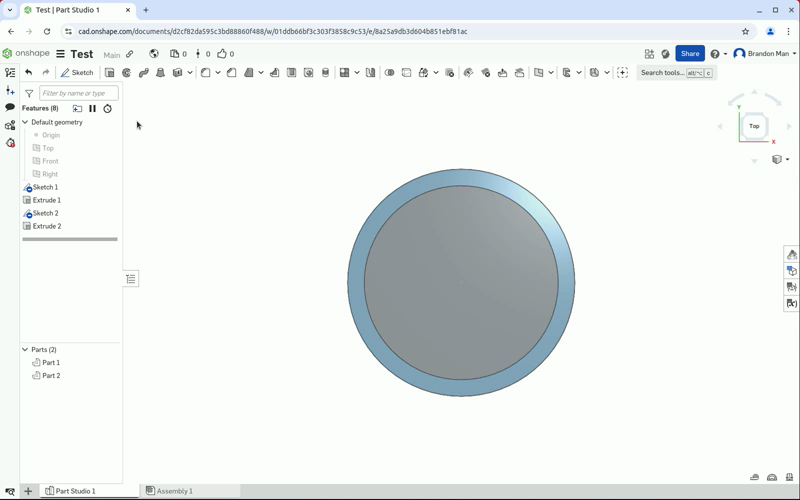
key(shift+h)
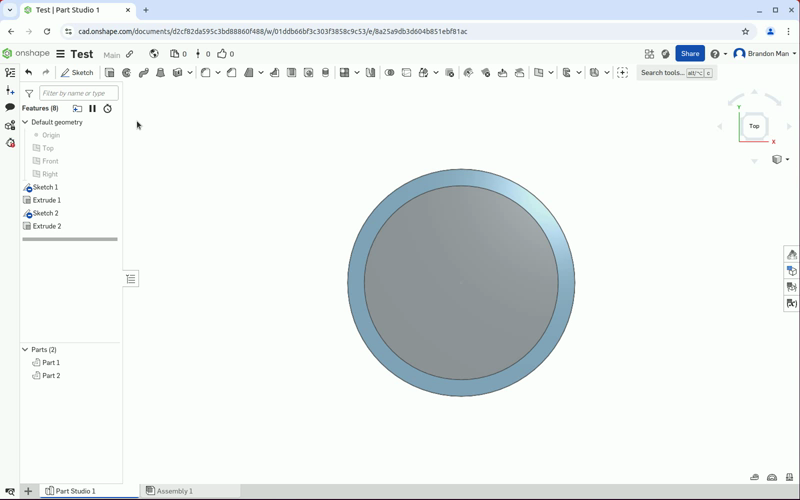
key(shift+7)
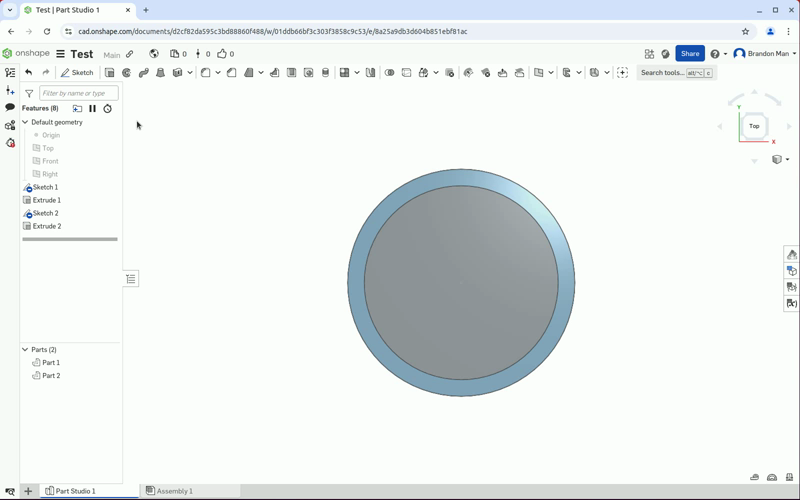
key(up, 3)
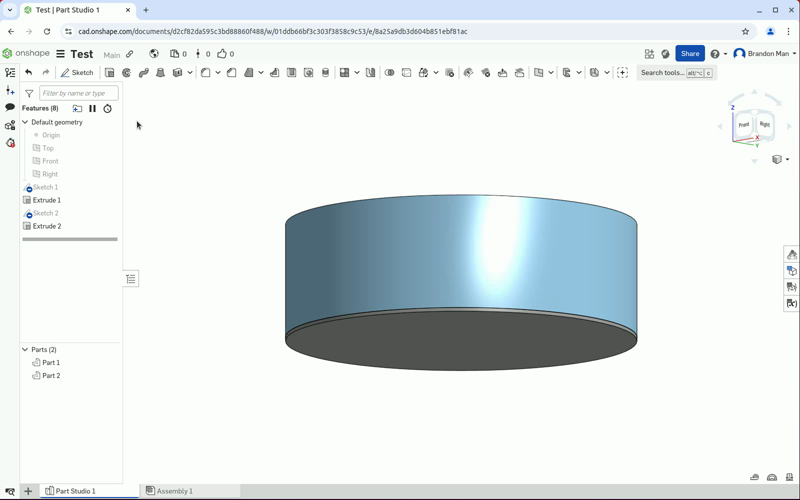
key(left, 3)
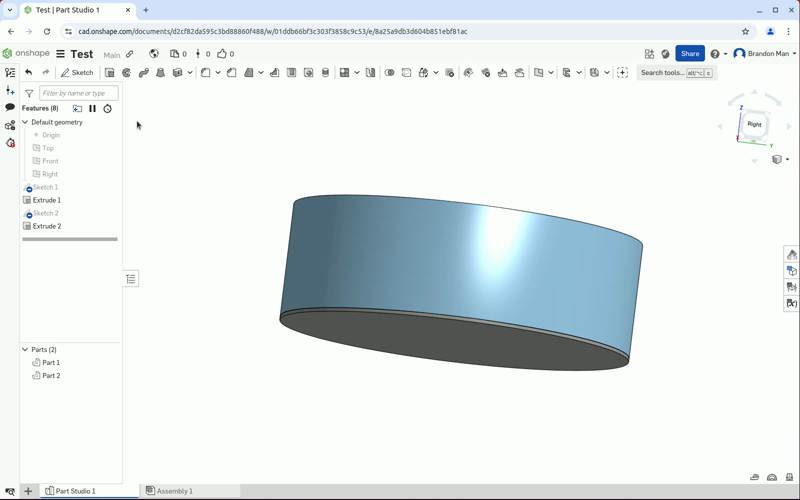
key(right, 3)
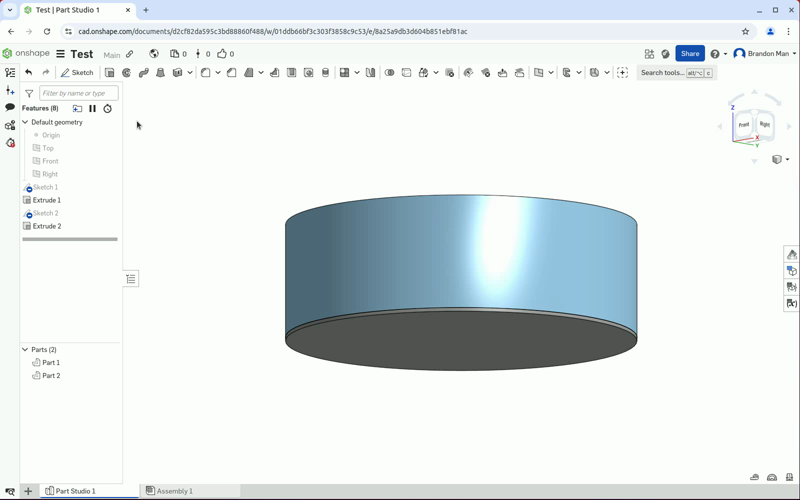
key(down, 3)
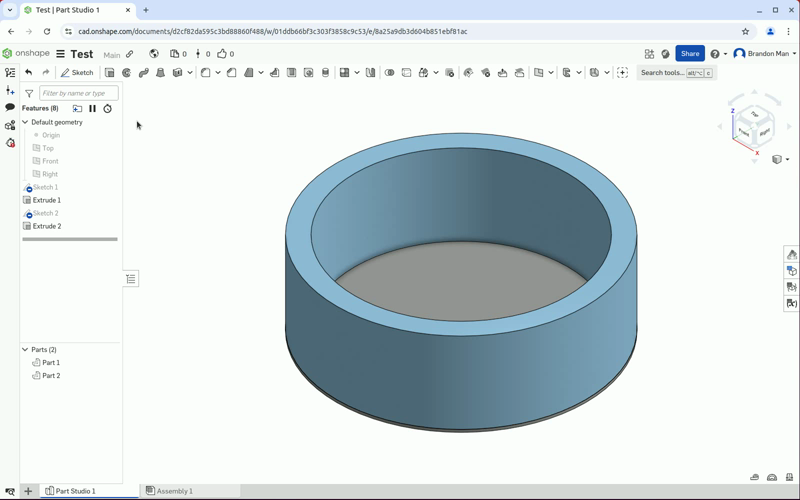
mouse_move(73, 189)
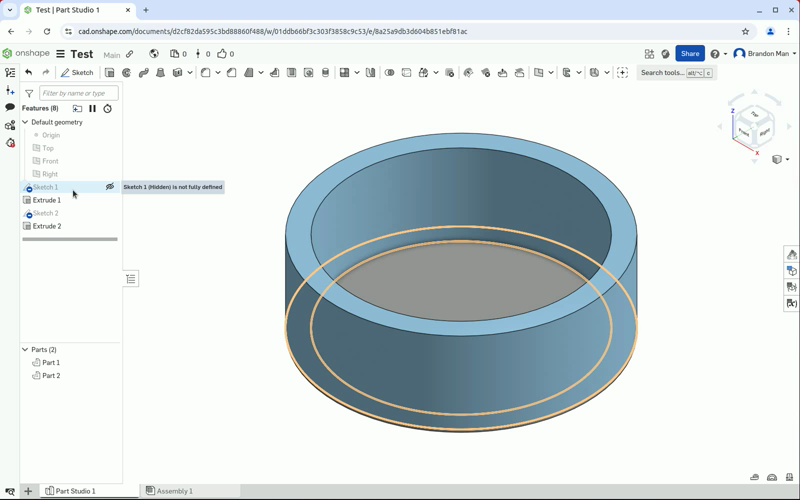
click(73, 189)